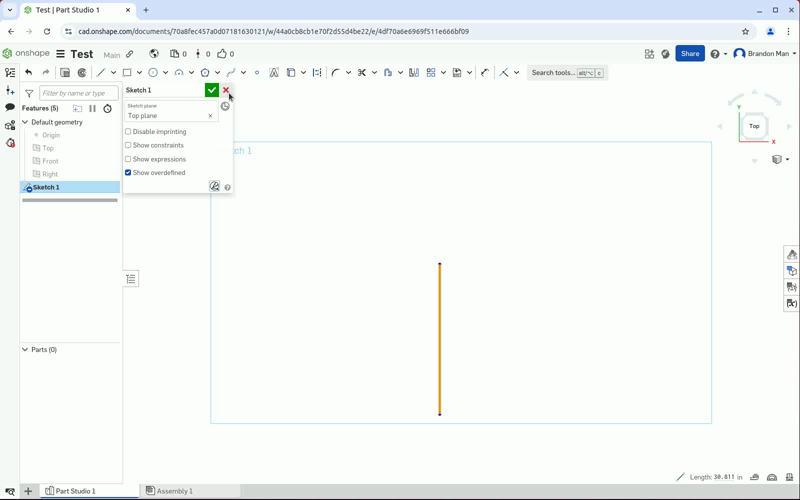
key(shift+h)
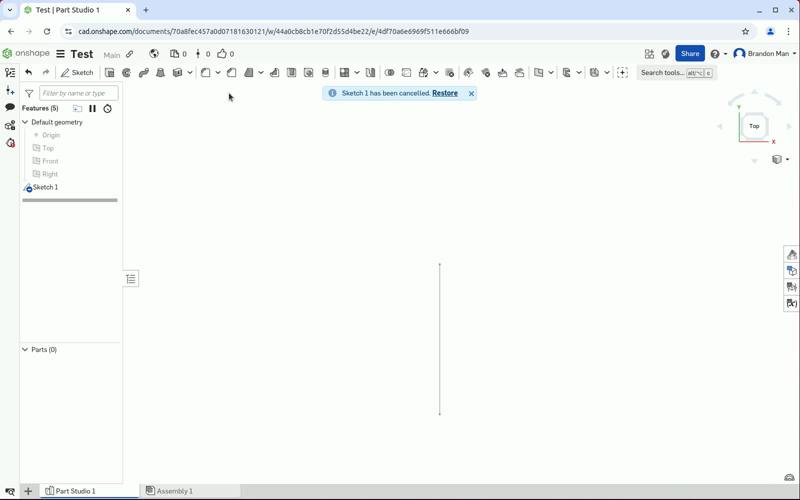
key(shift+s)
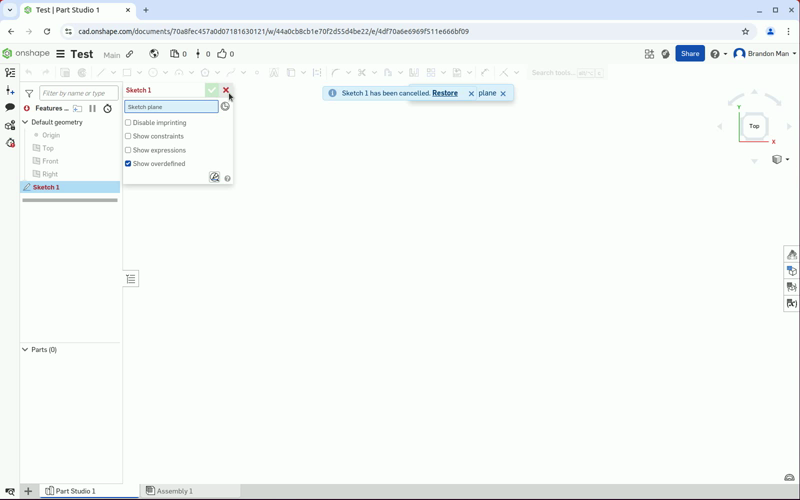
mouse_move(73, 150)
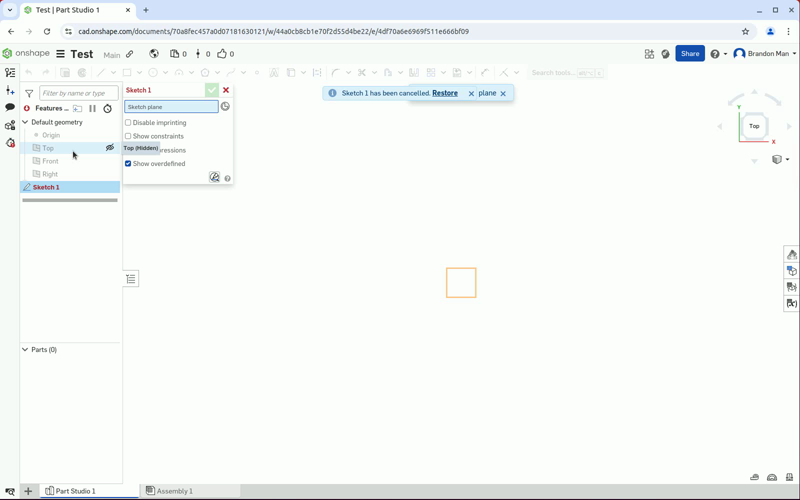
click(73, 150)
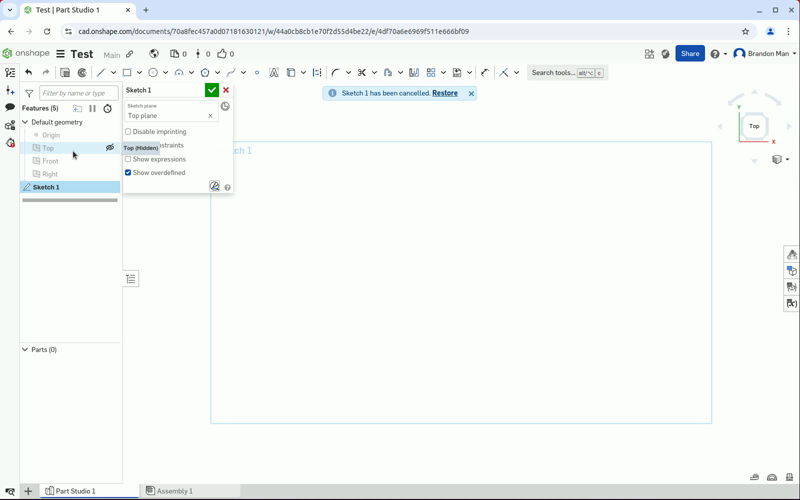
mouse_move(73, 352)
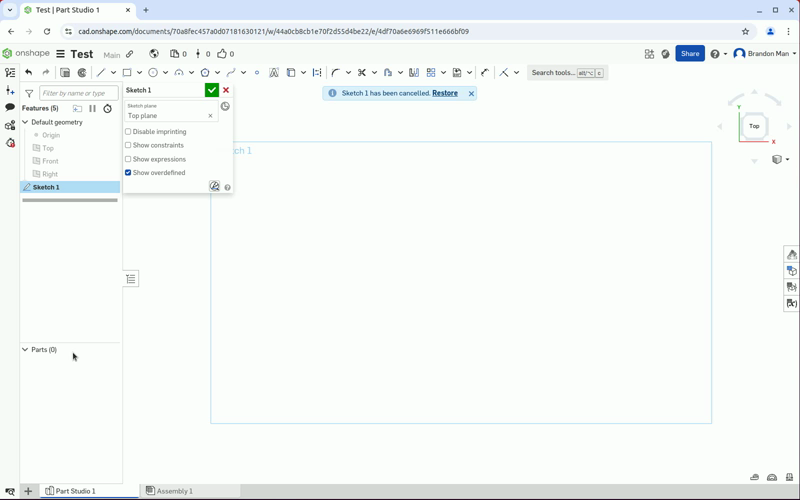
key(y)
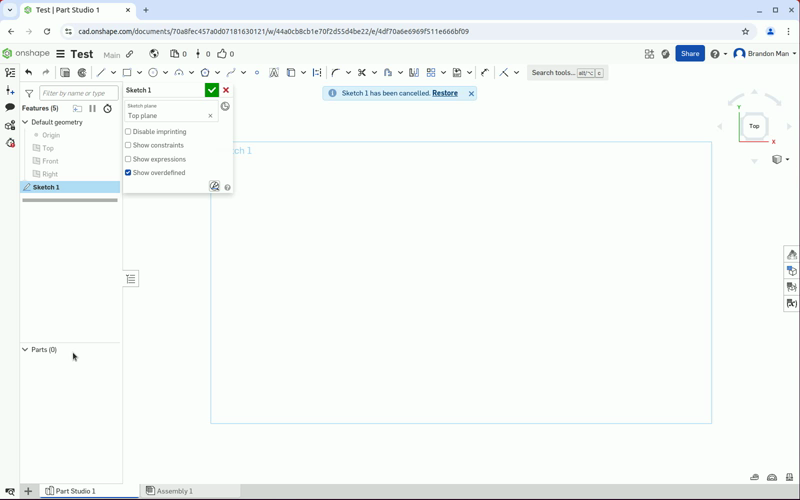
key(c)
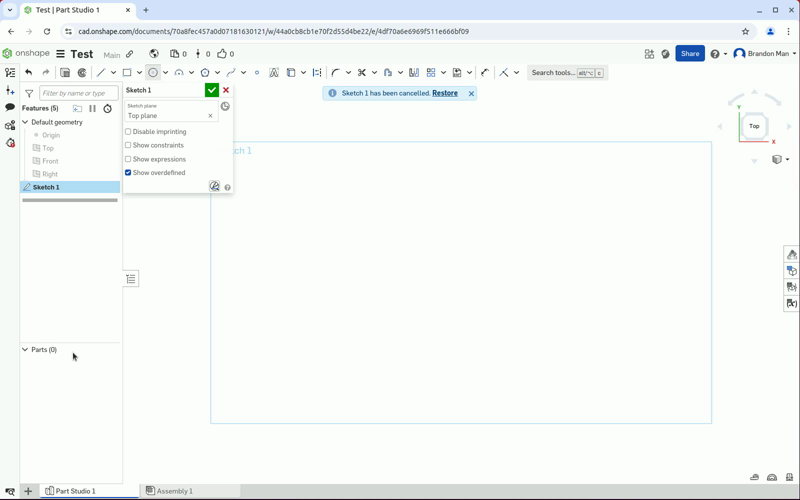
key_down(shift)
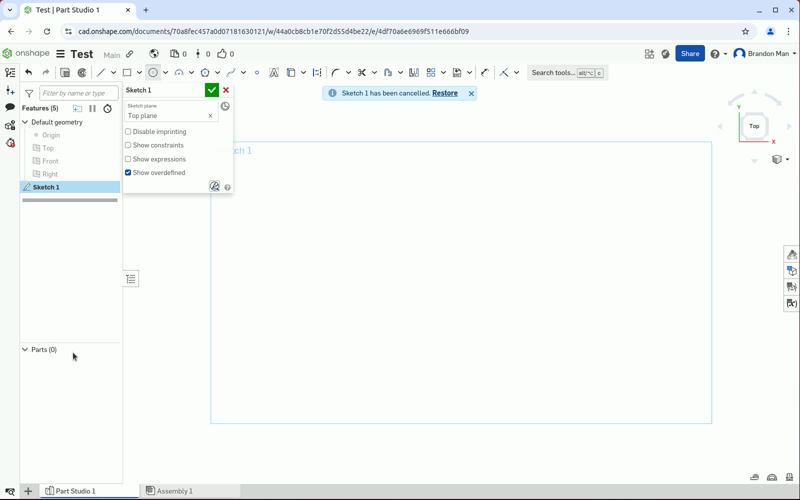
mouse_move(461, 282)
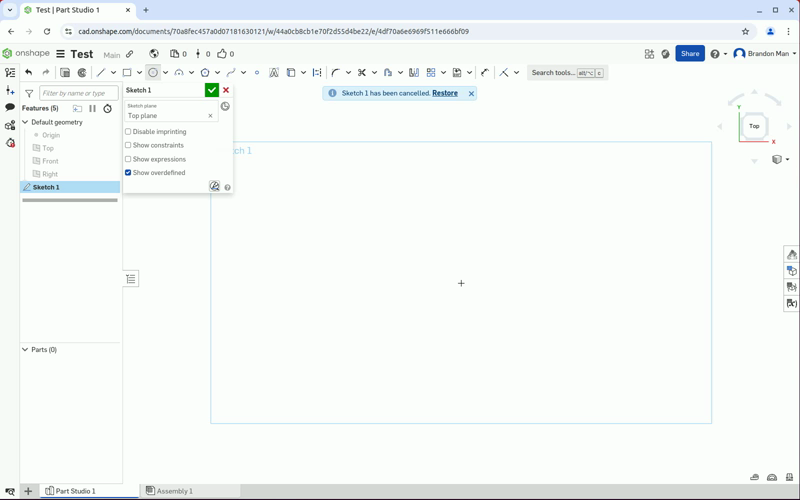
click(461, 282)
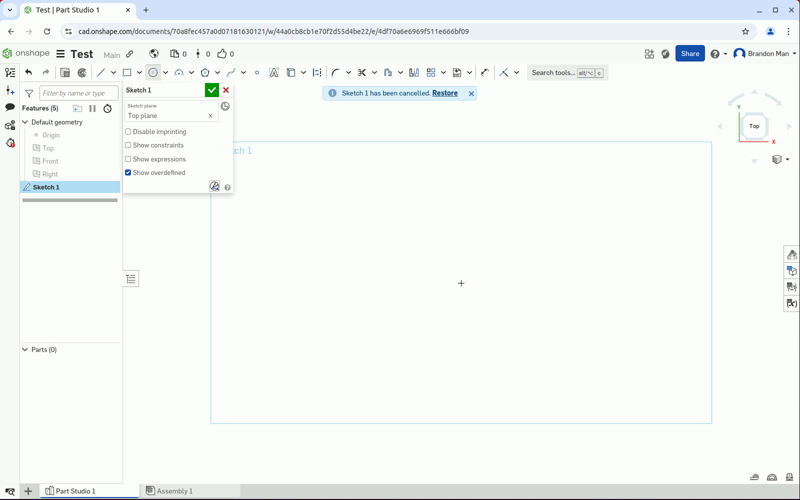
key_up(shift)
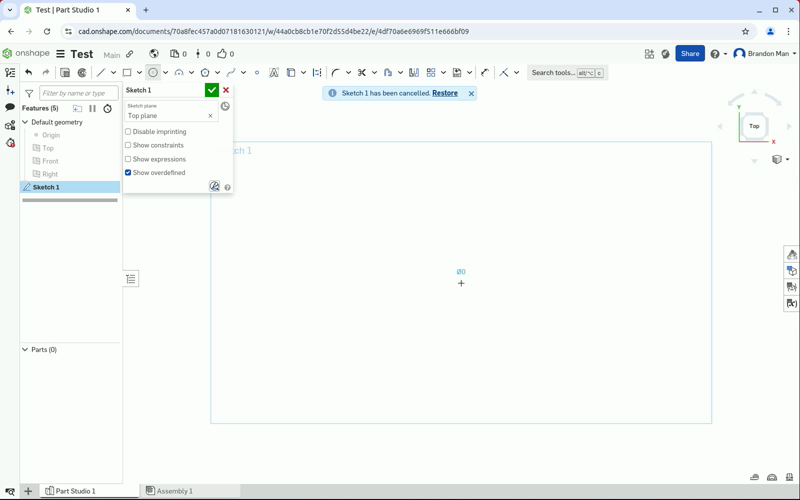
mouse_move(547, 282)
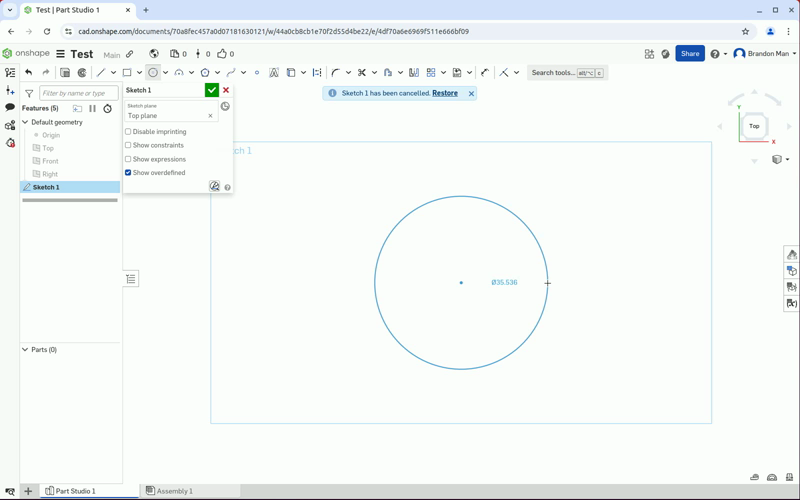
click(547, 282)
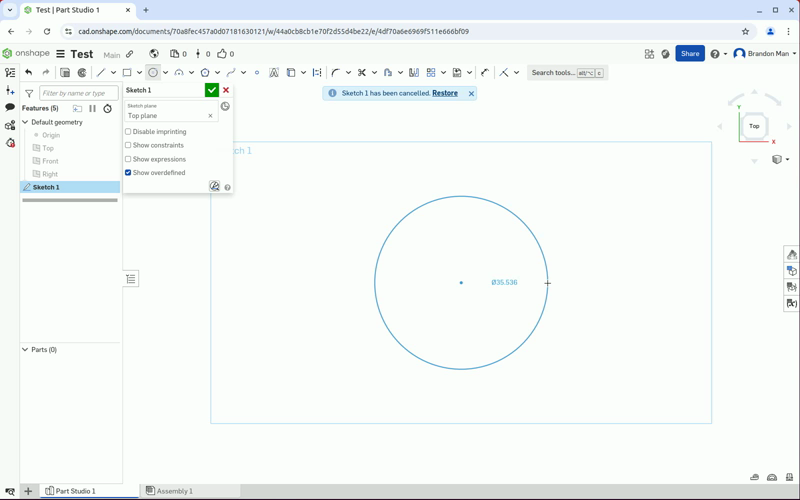
key(esc)
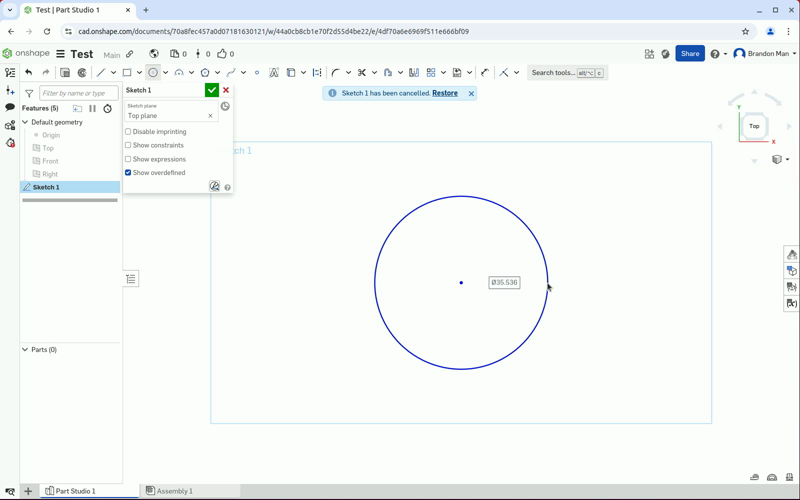
mouse_move(438, 349)
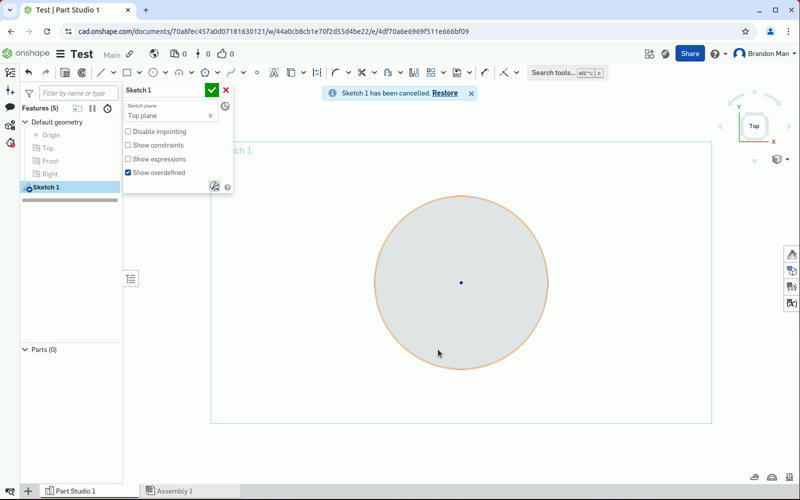
click(438, 349)
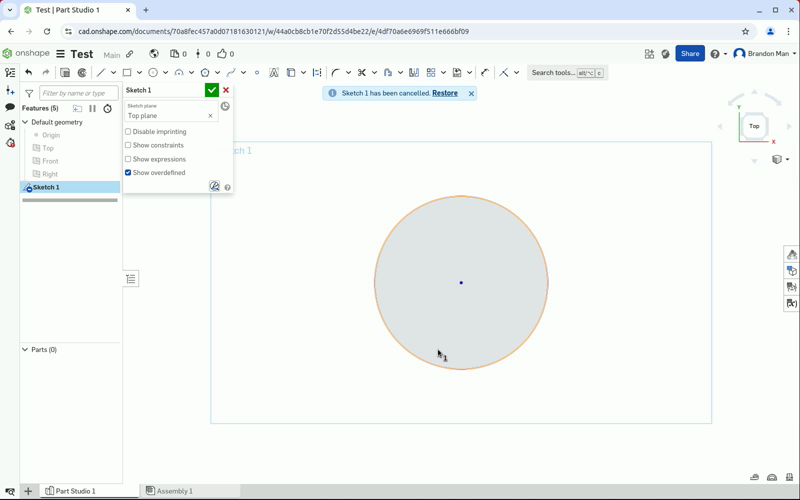
mouse_move(73, 352)
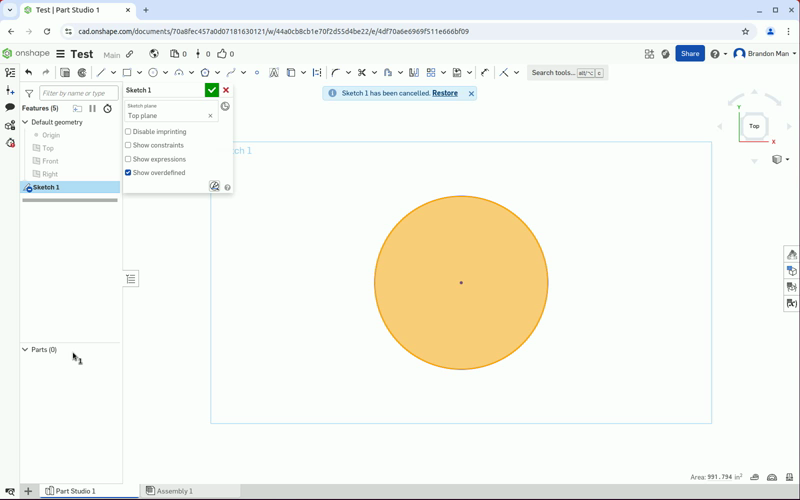
key(shift+y)
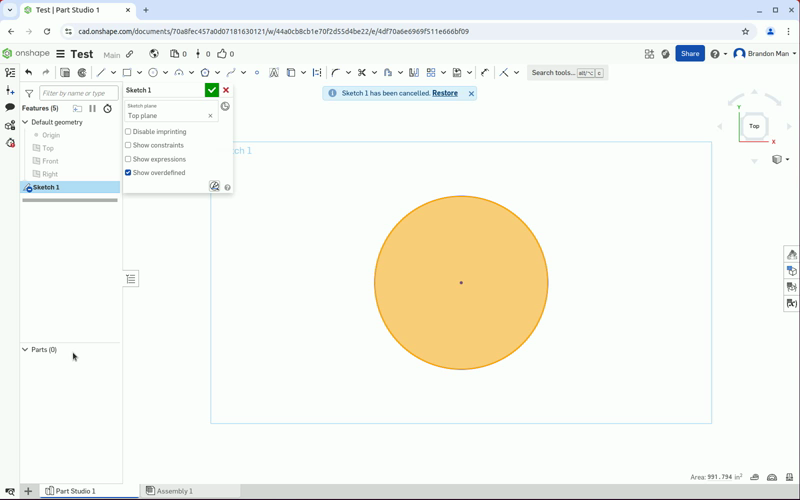
key(shift+e)
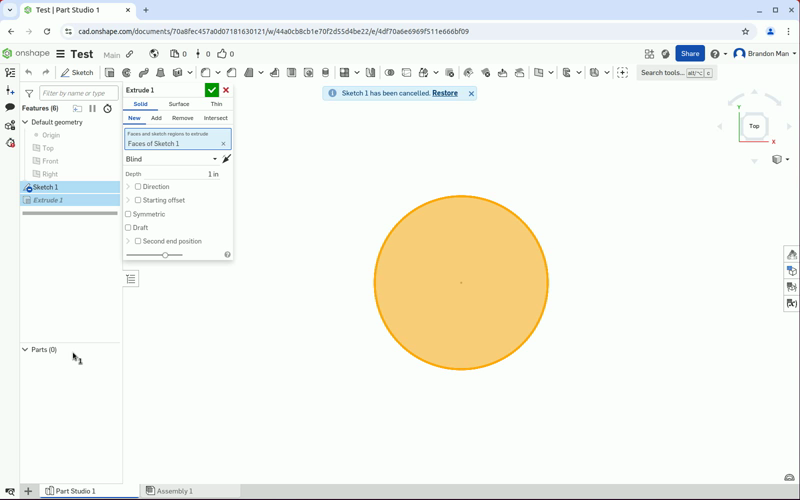
mouse_move(143, 106)
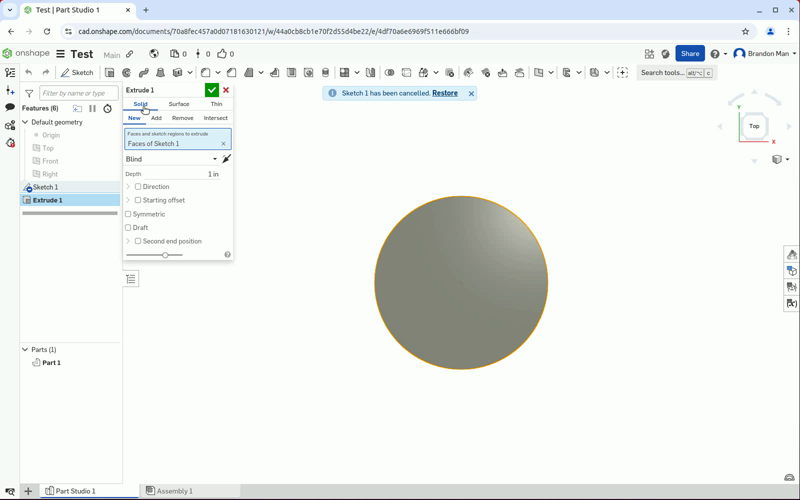
click(143, 106)
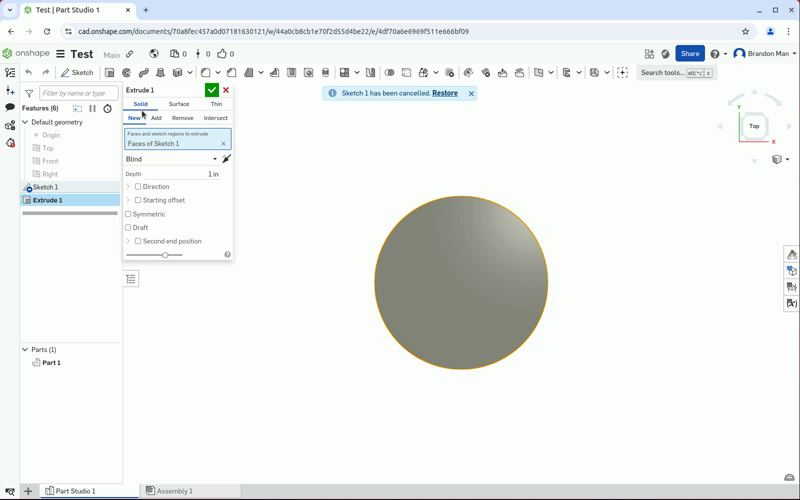
mouse_move(137, 120)
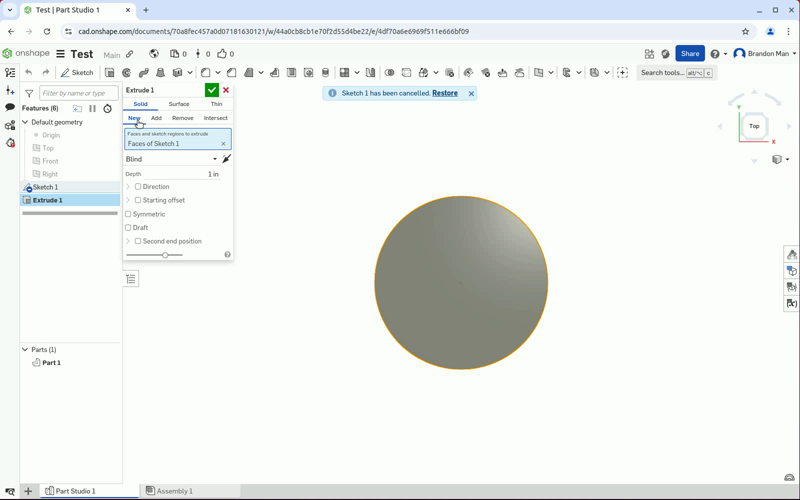
click(137, 120)
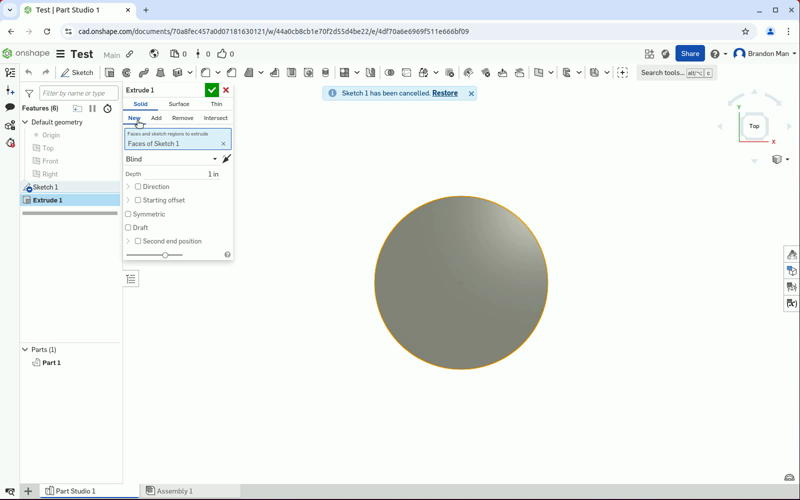
key(tab, 4)
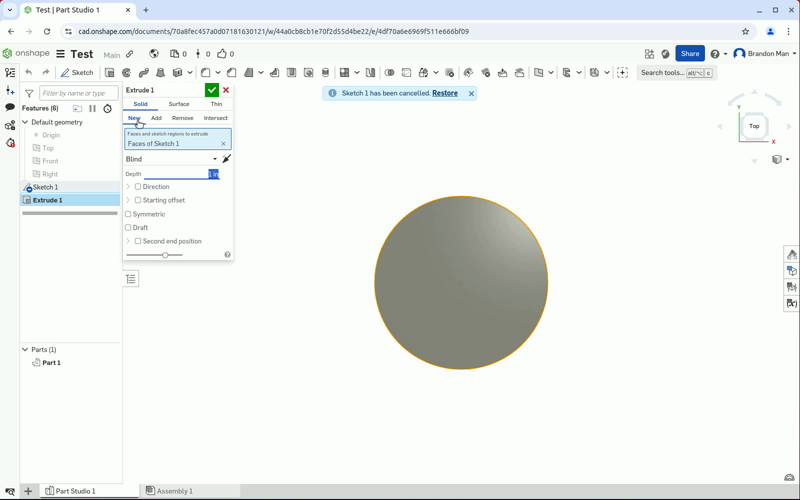
text(5.536)
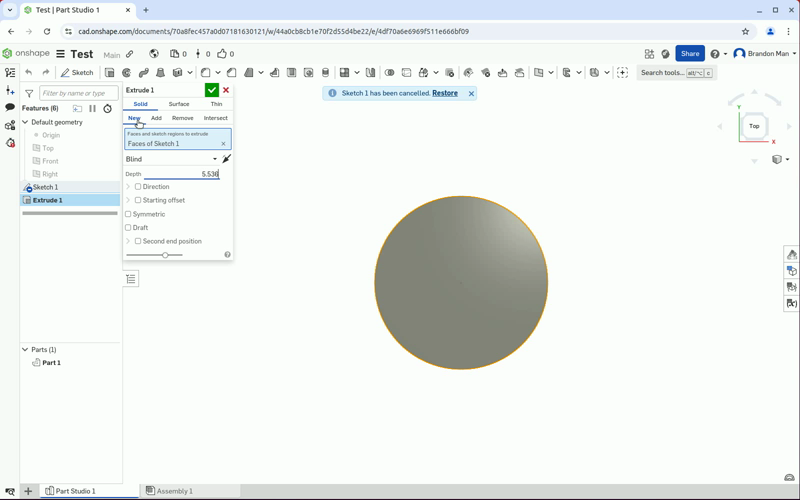
key(enter)
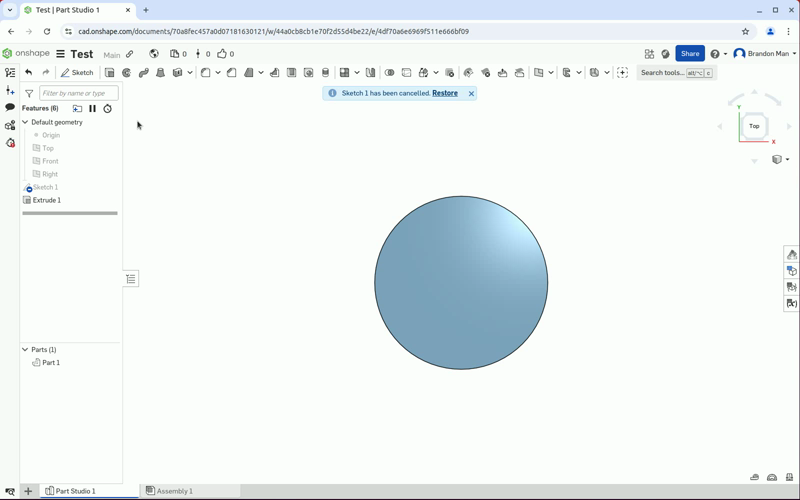
key(shift+h)
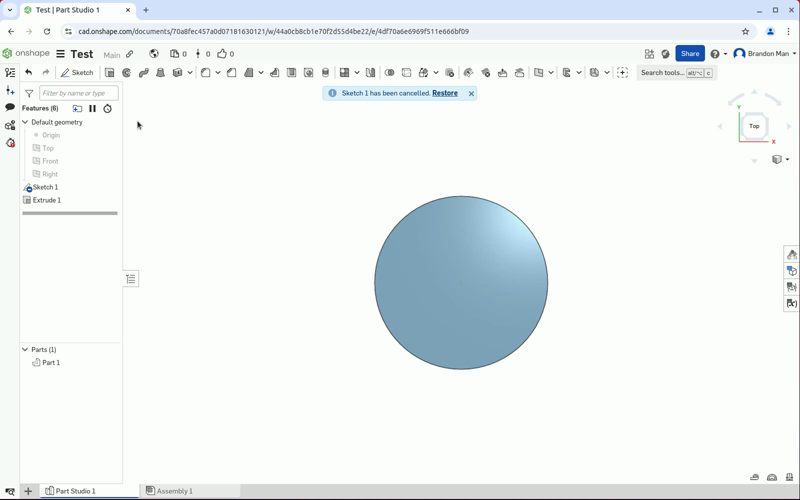
key(shift+h)
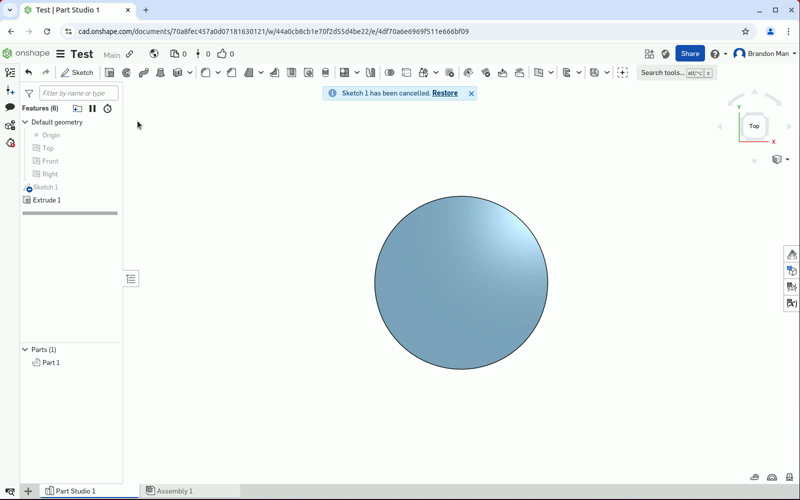
mouse_move(73, 189)
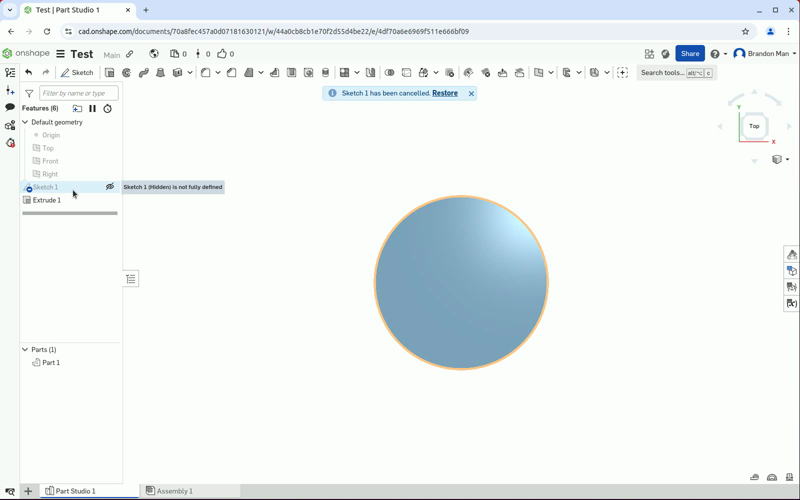
click(73, 189)
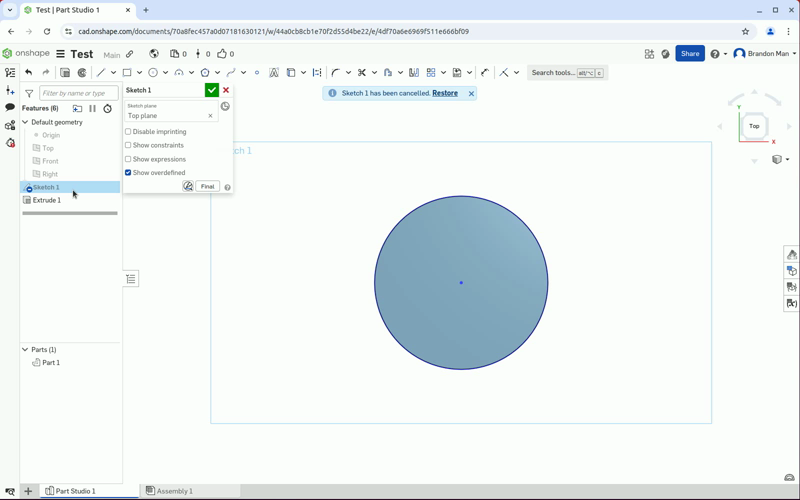
mouse_move(229, 92)
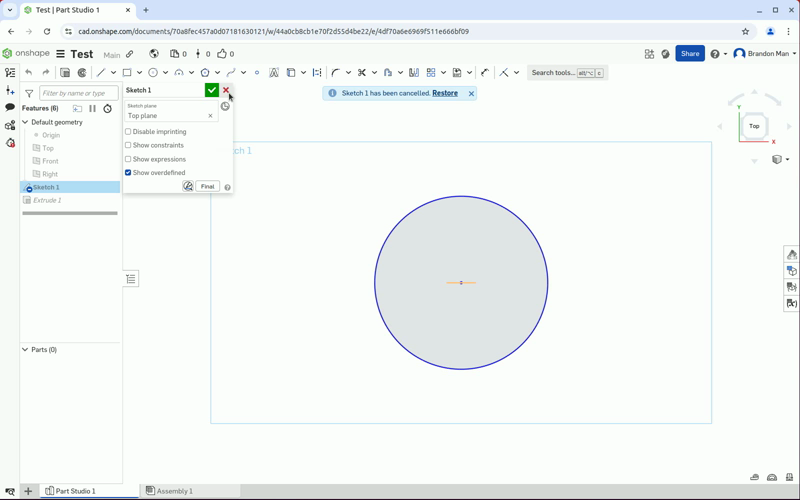
click(229, 92)
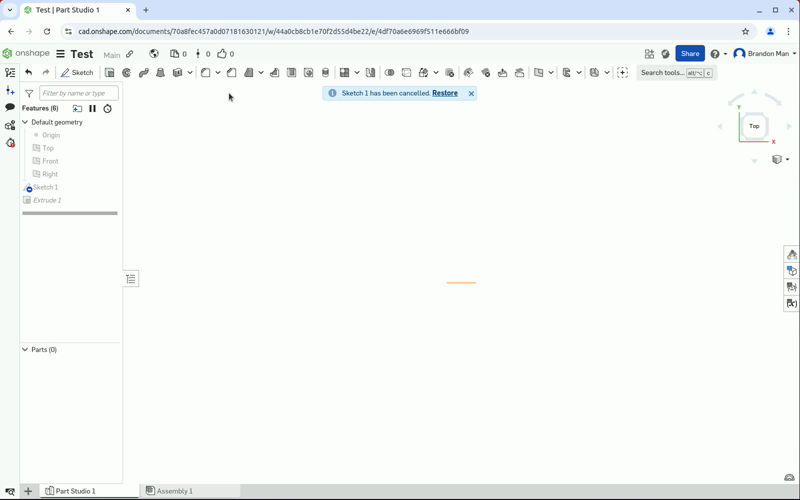
mouse_move(541, 75)
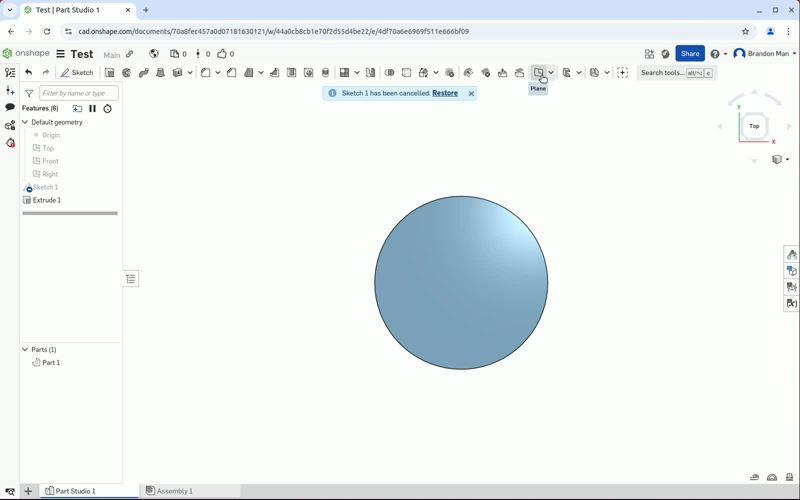
click(541, 75)
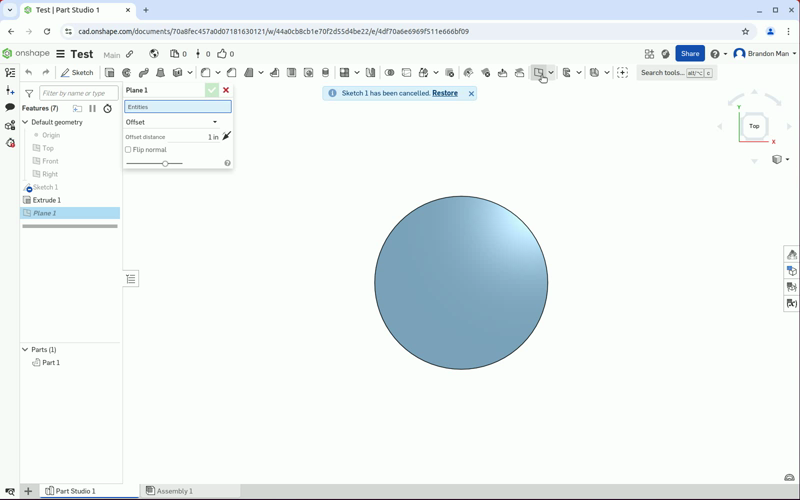
mouse_move(73, 150)
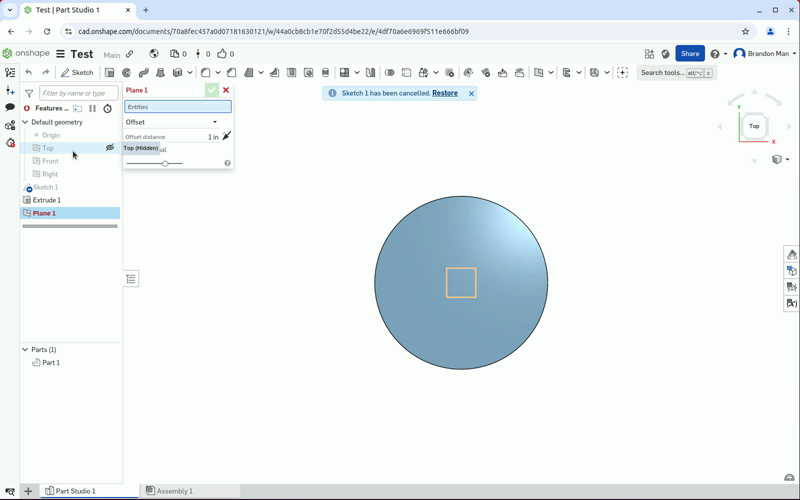
click(73, 150)
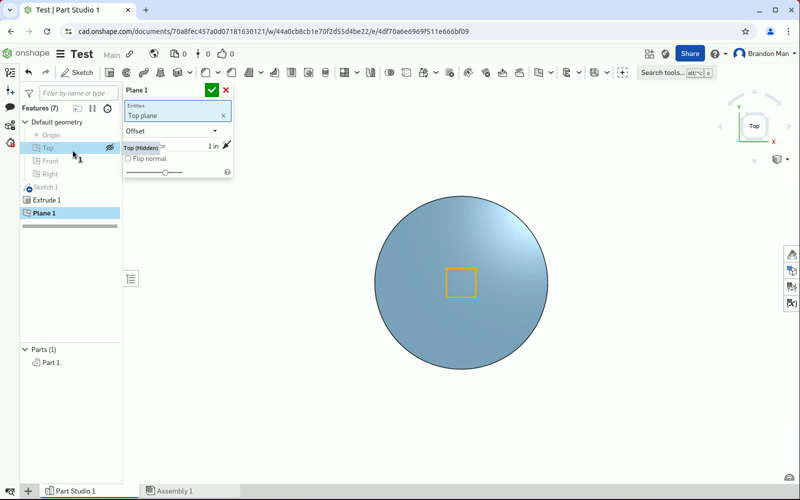
key(tab, 2)
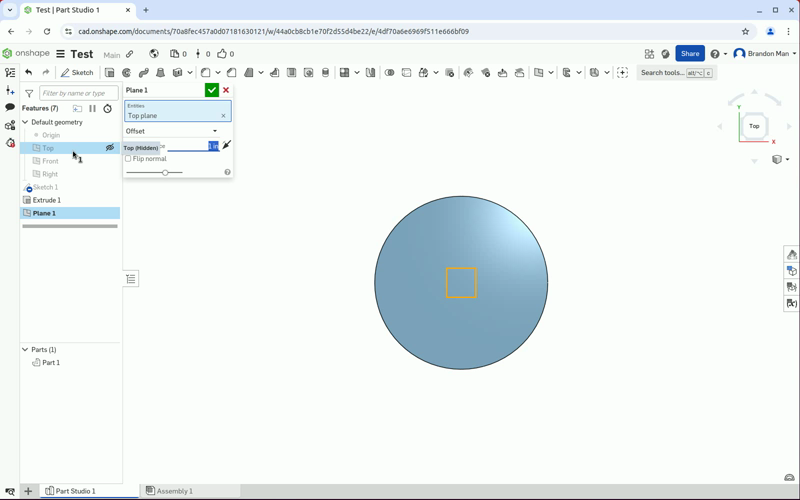
text(5.546)
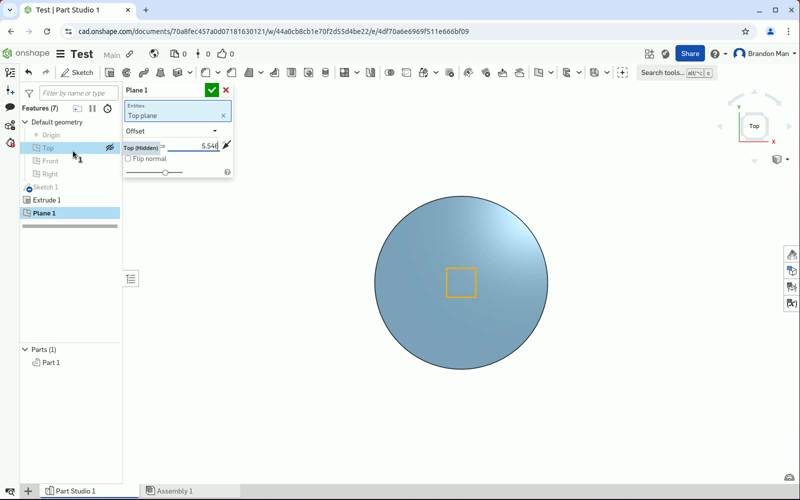
key(enter, 2)
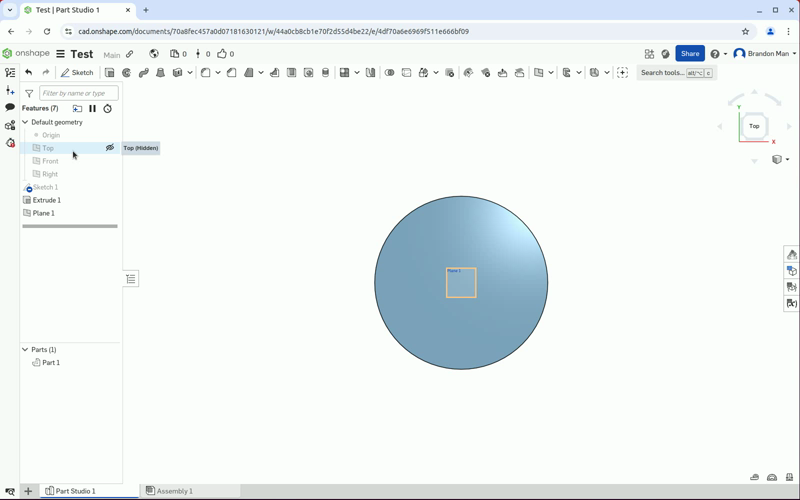
key(shift+s)
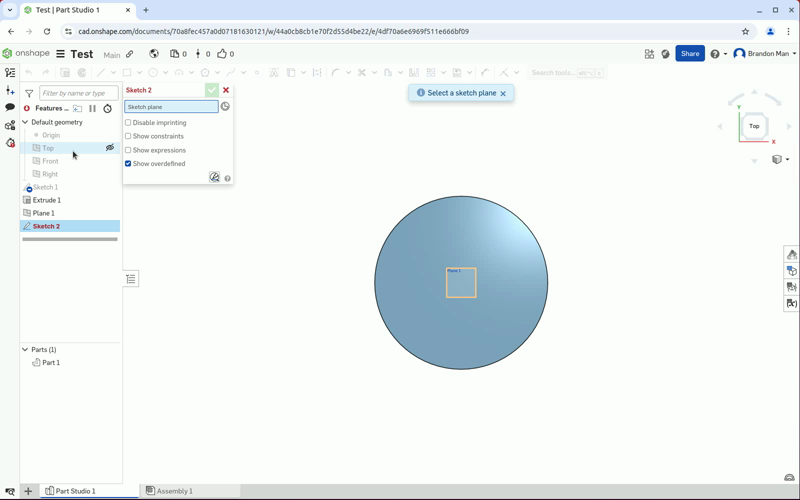
mouse_move(73, 215)
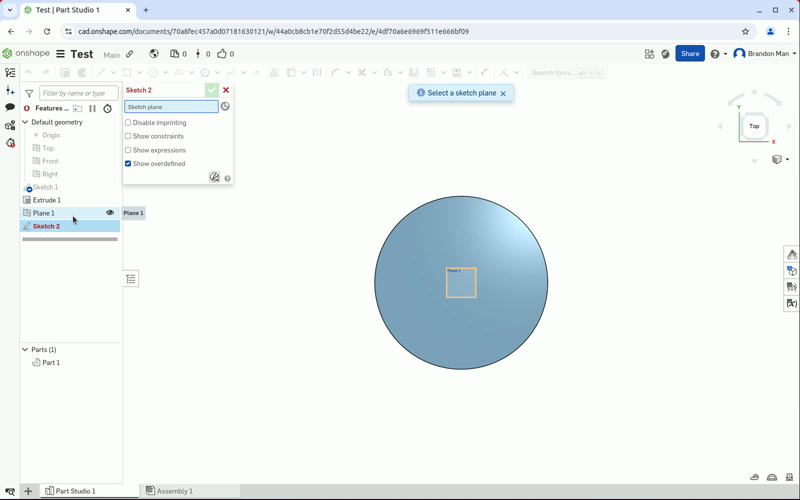
click(73, 215)
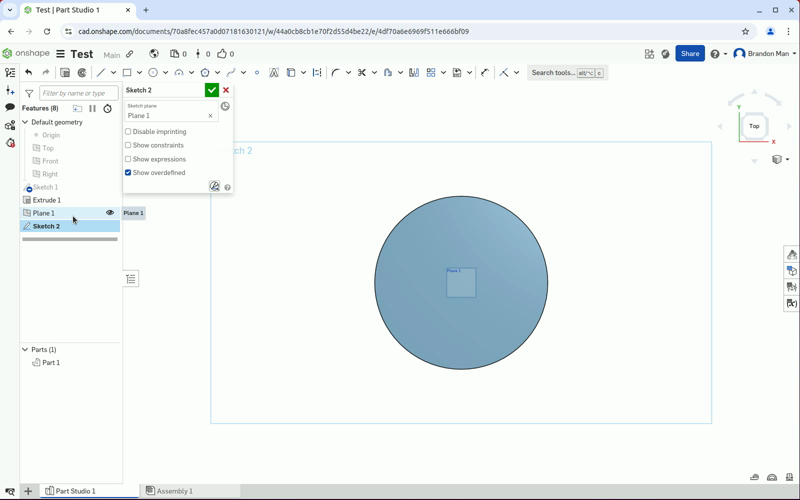
mouse_move(73, 352)
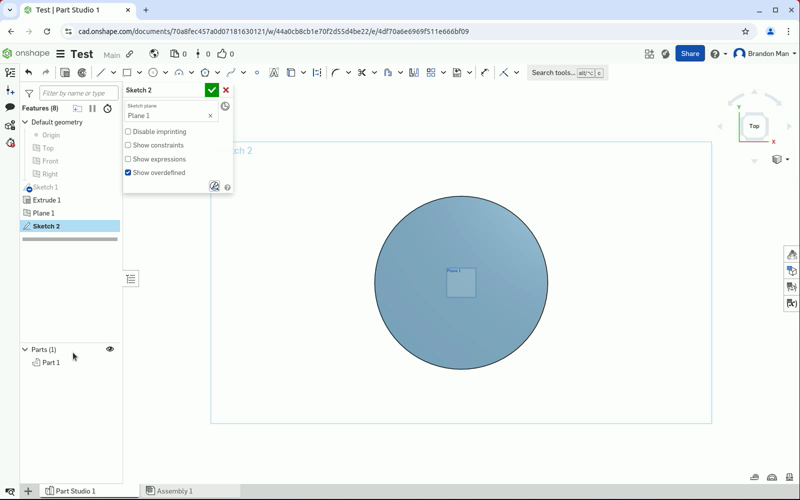
key(y)
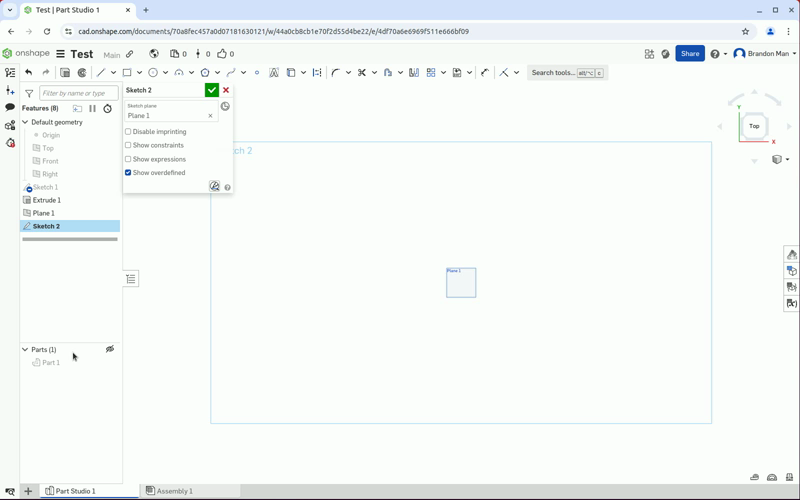
key(c)
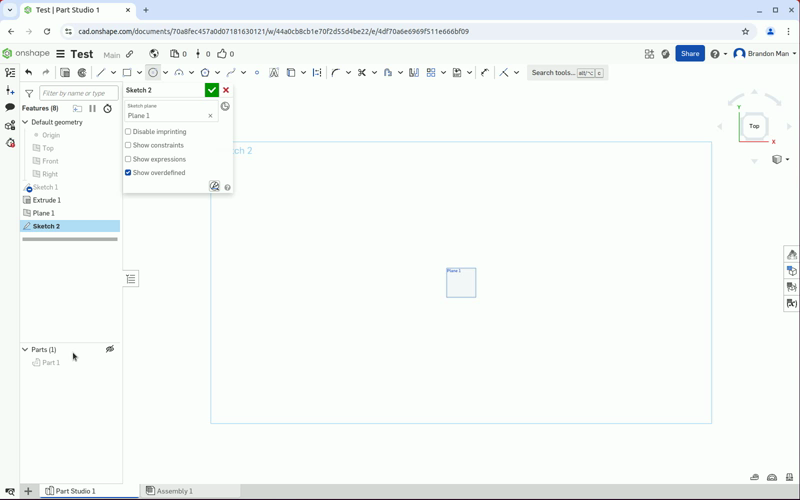
key_down(shift)
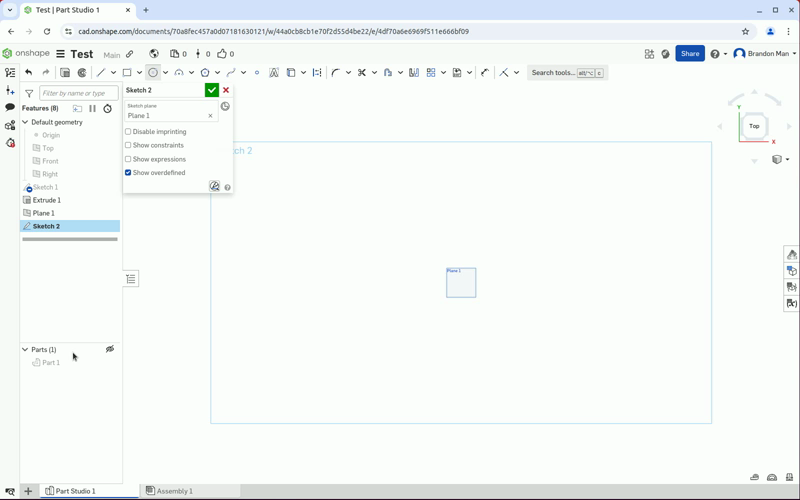
mouse_move(461, 282)
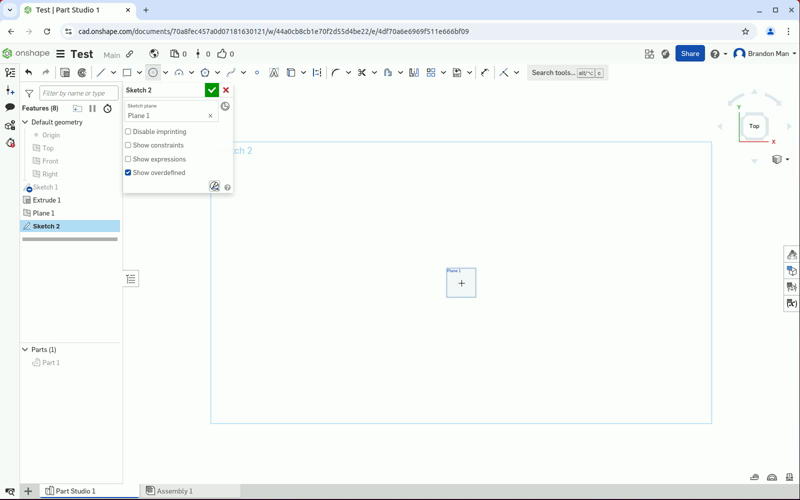
click(461, 282)
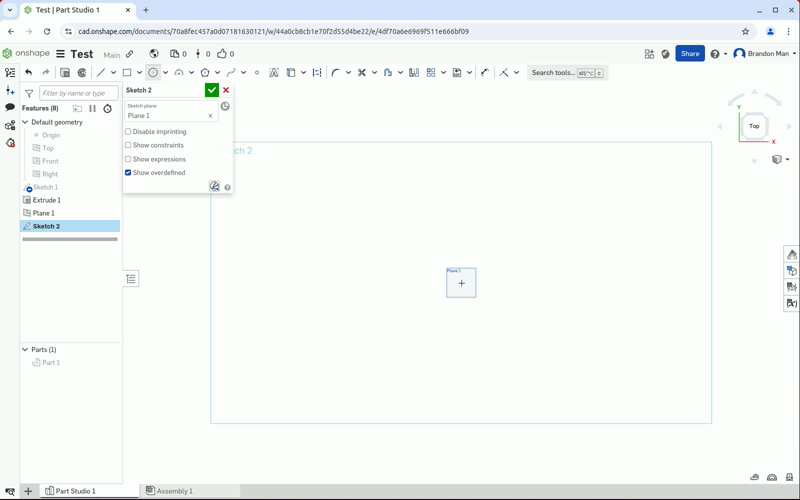
key_up(shift)
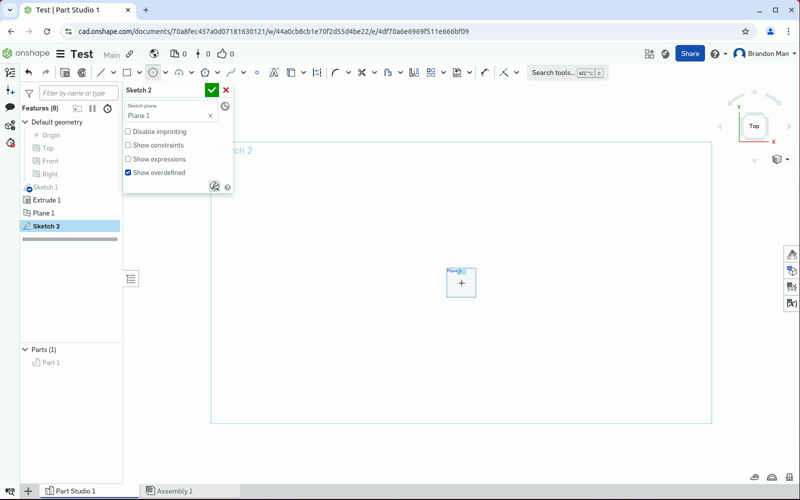
mouse_move(534, 282)
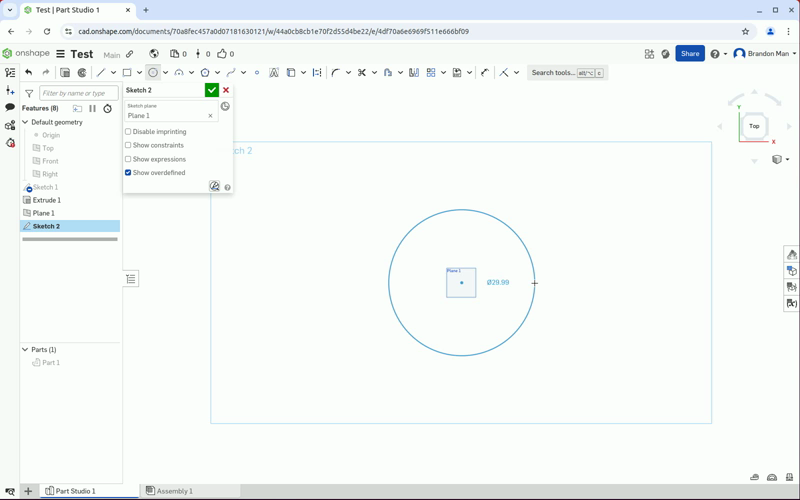
click(534, 282)
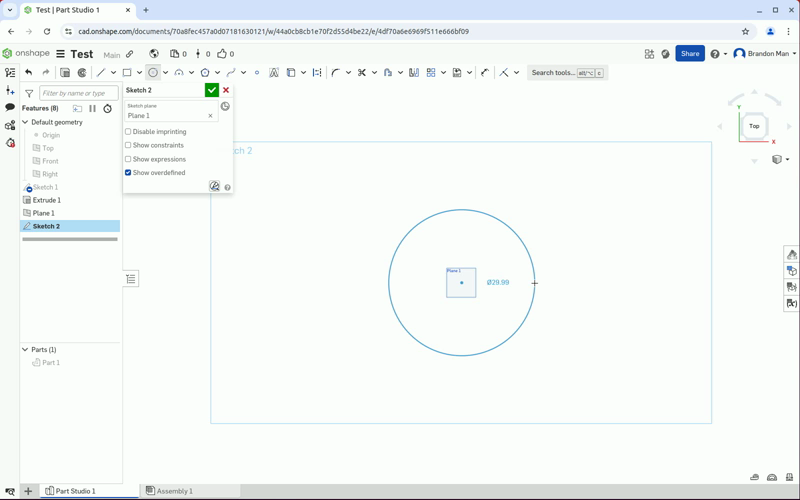
key(esc)
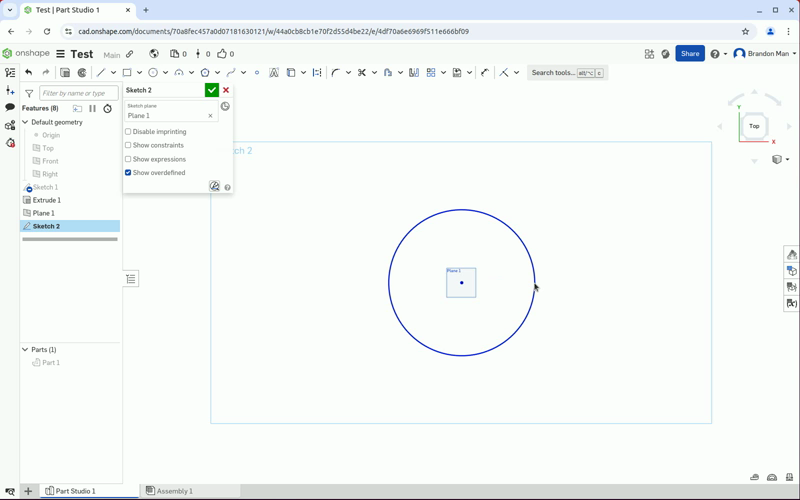
mouse_move(447, 279)
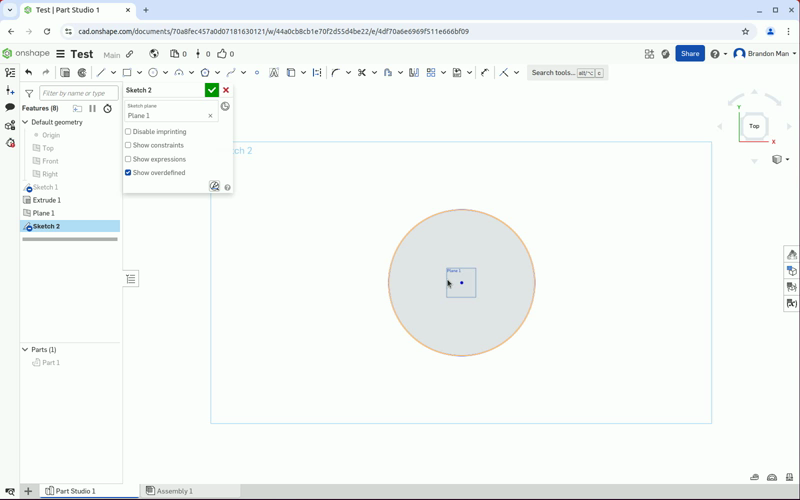
click(447, 279)
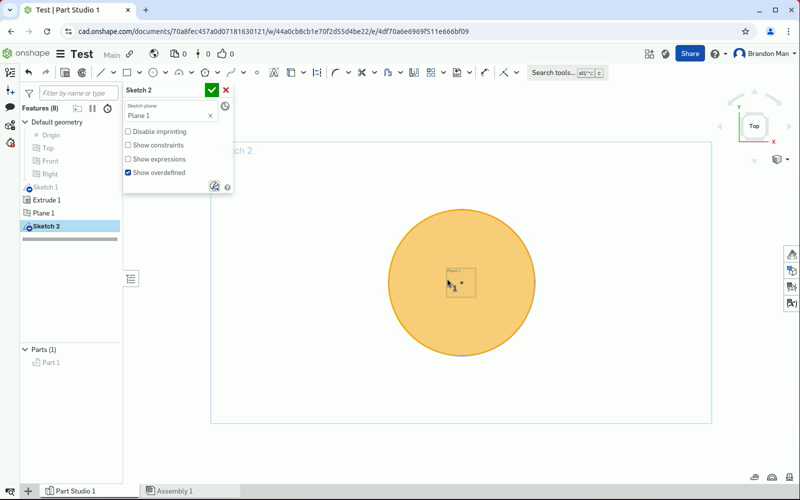
mouse_move(73, 352)
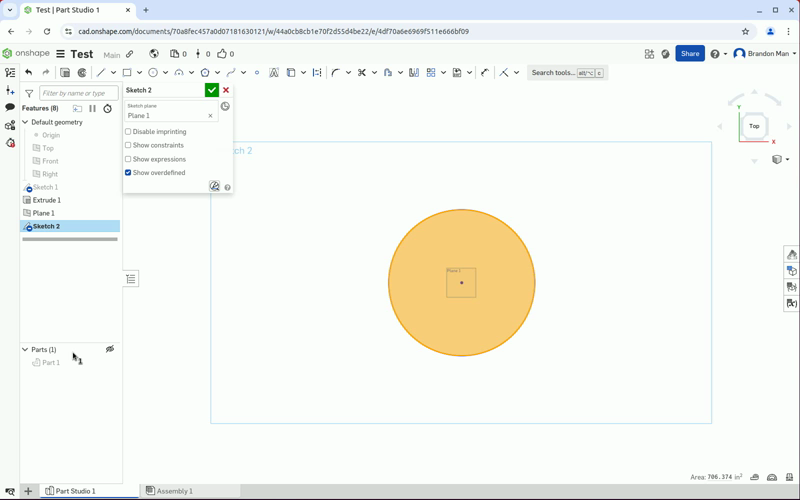
key(shift+y)
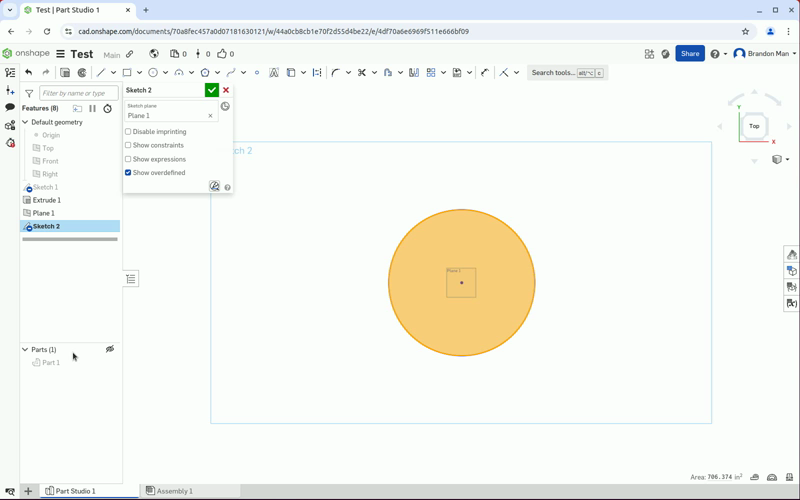
key(shift+e)
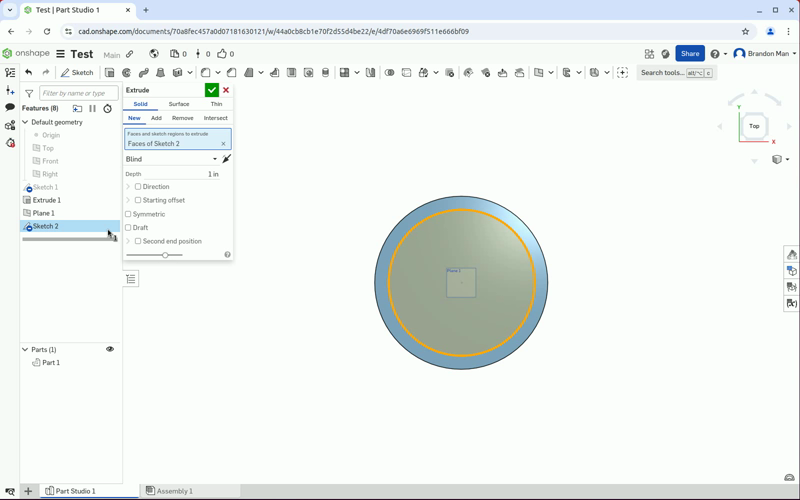
mouse_move(143, 106)
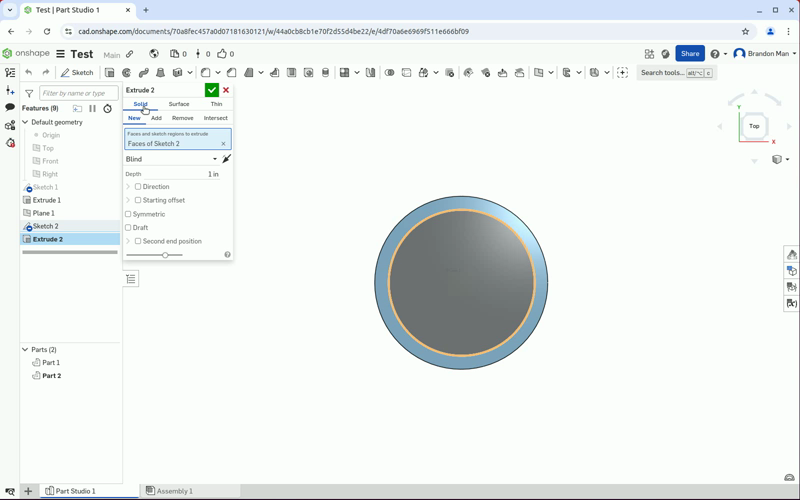
click(143, 106)
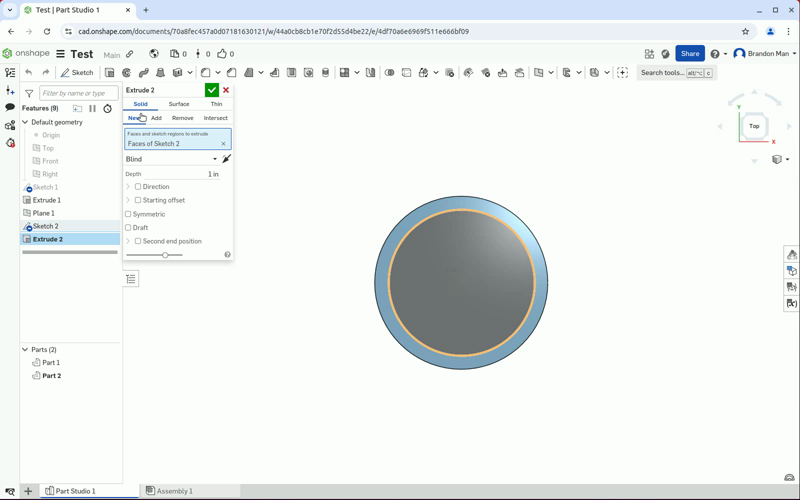
mouse_move(137, 120)
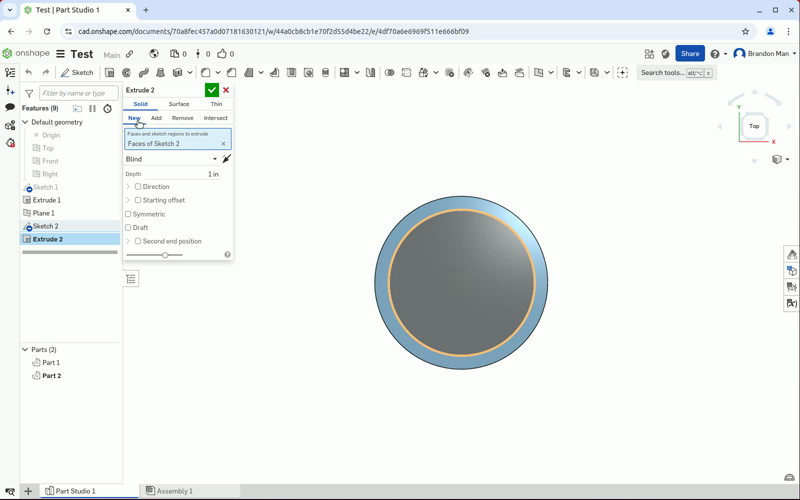
click(137, 120)
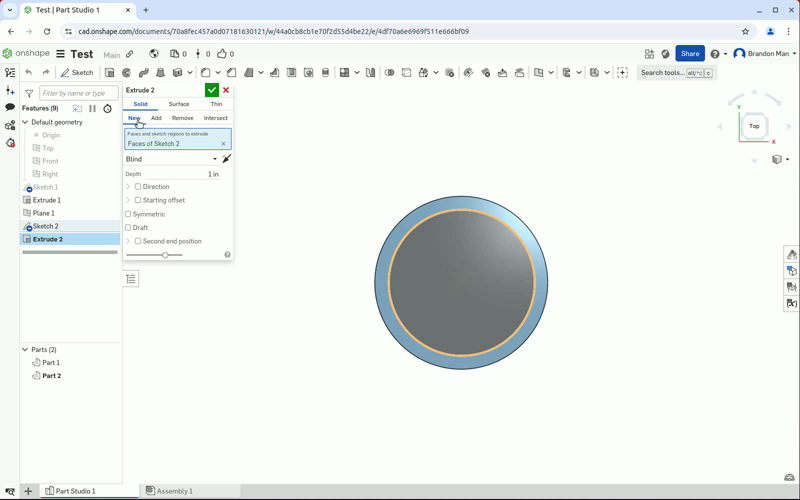
key(tab, 4)
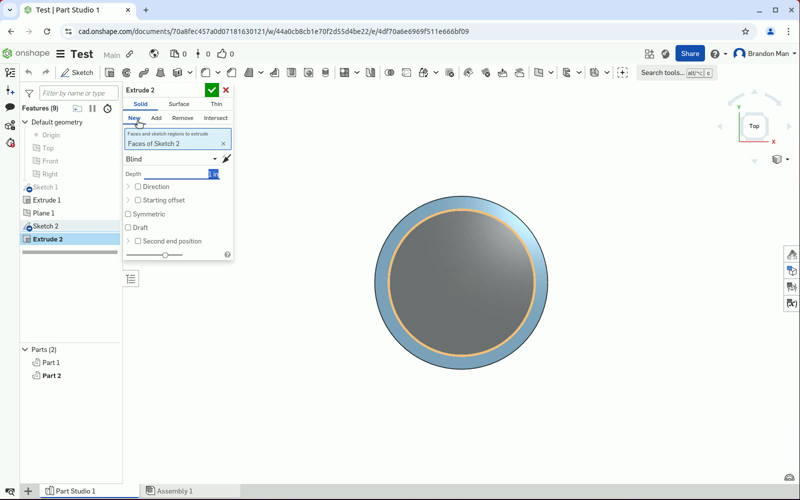
text(17.572)
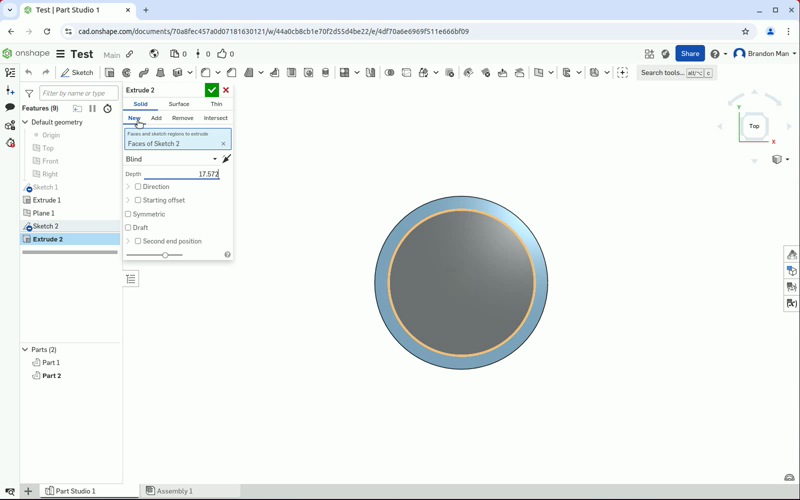
key(enter)
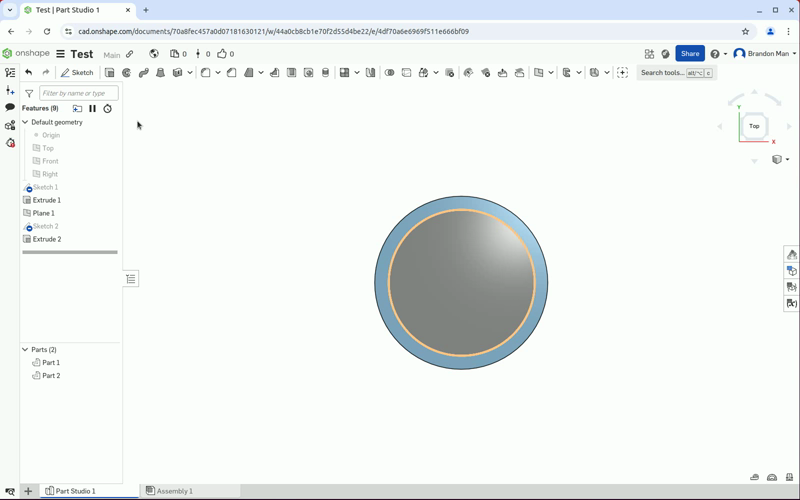
key(shift+h)
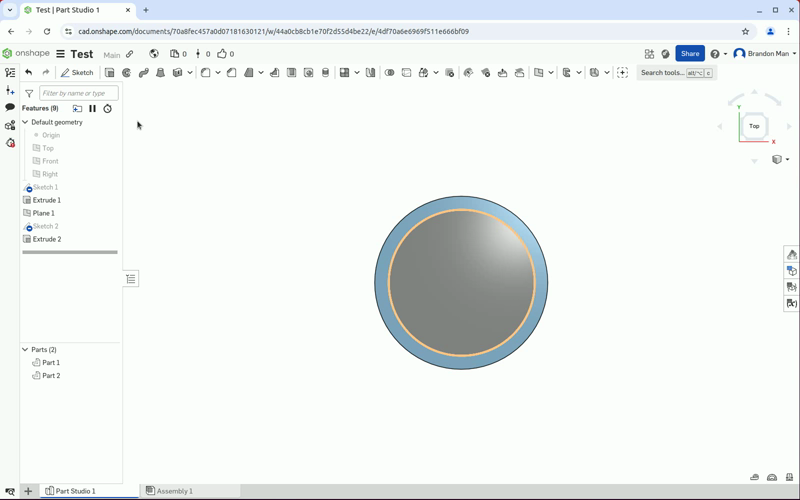
key(shift+h)
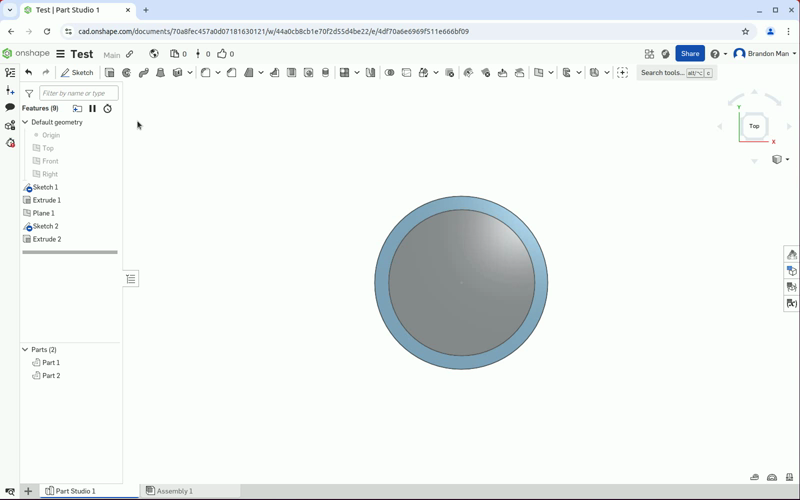
key(shift+7)
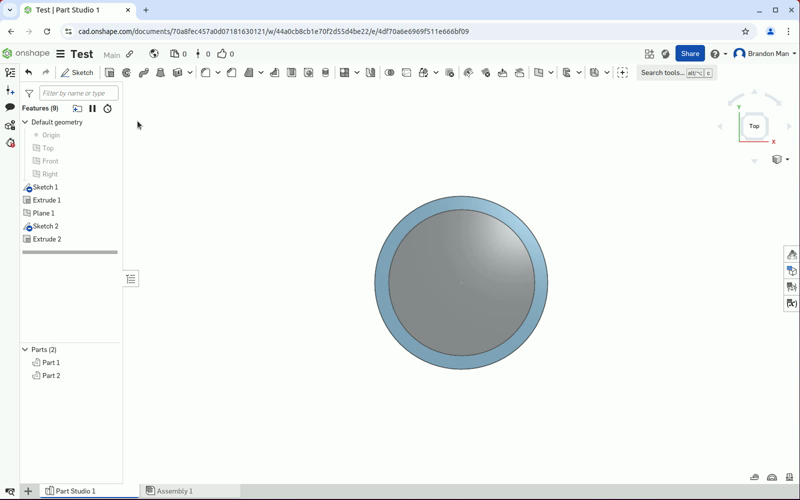
key(up, 3)
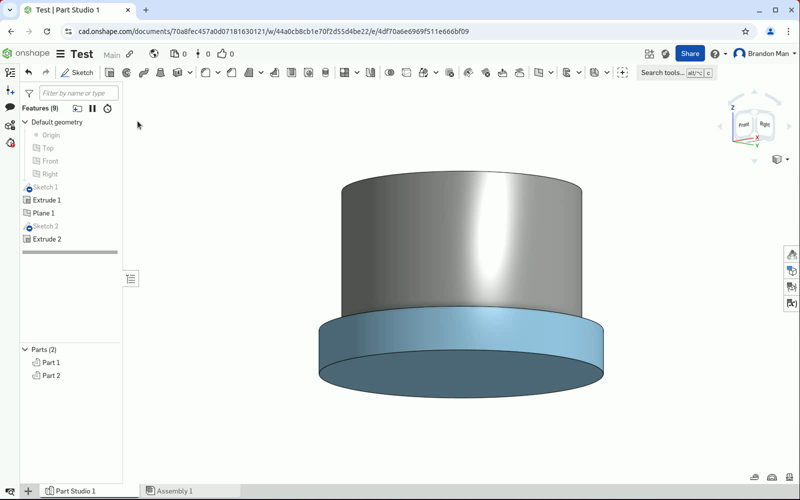
key(left, 3)
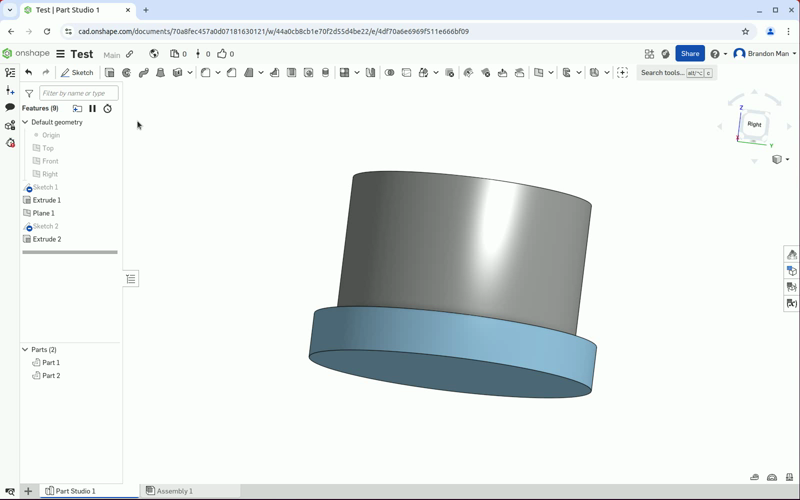
key(right, 3)
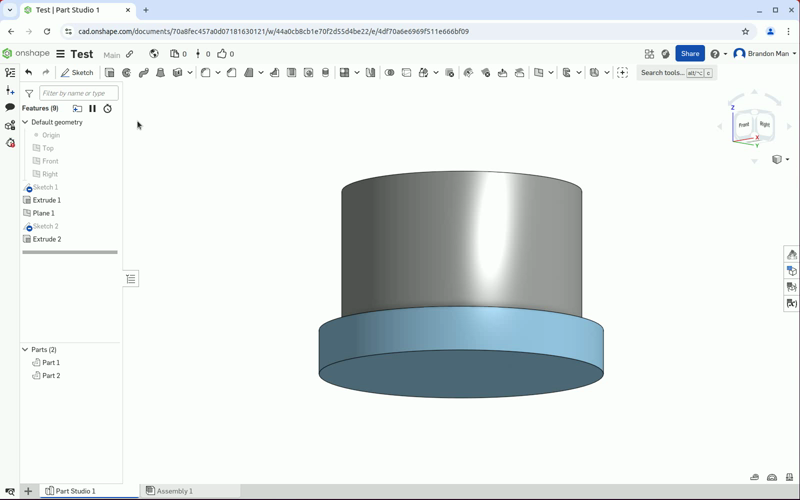
key(down, 3)
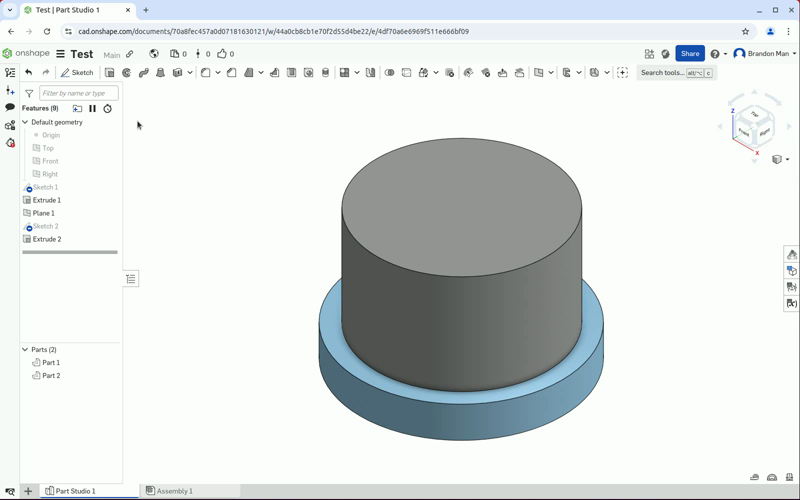
mouse_move(73, 189)
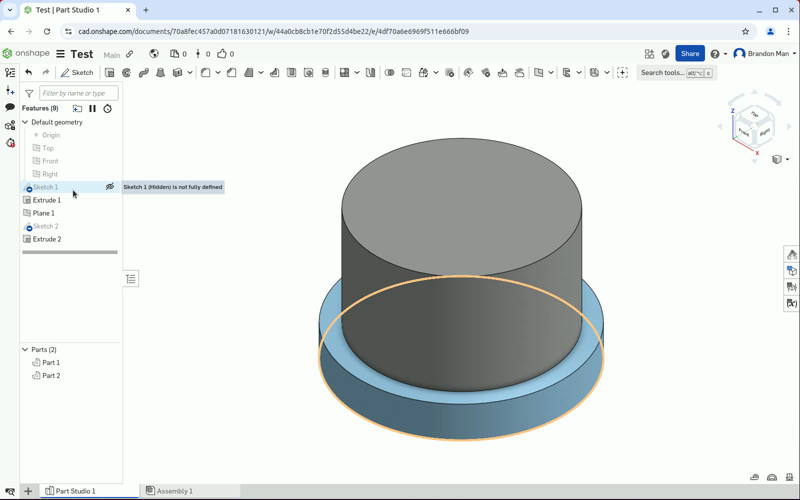
click(73, 189)